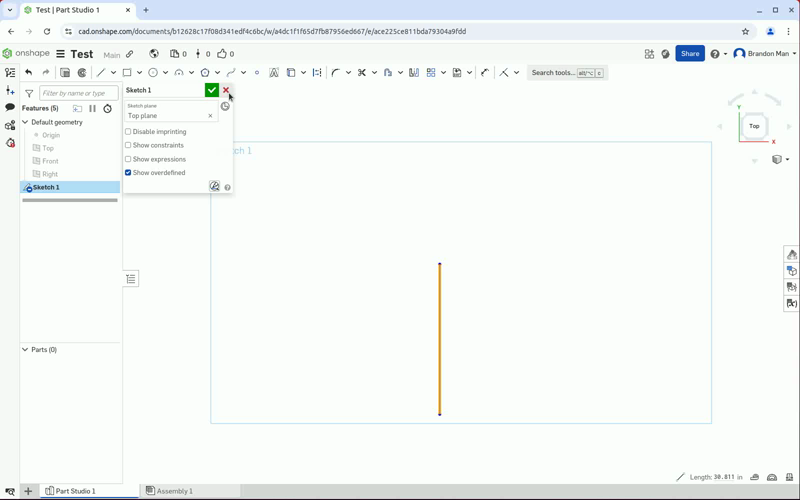
key(shift+h)
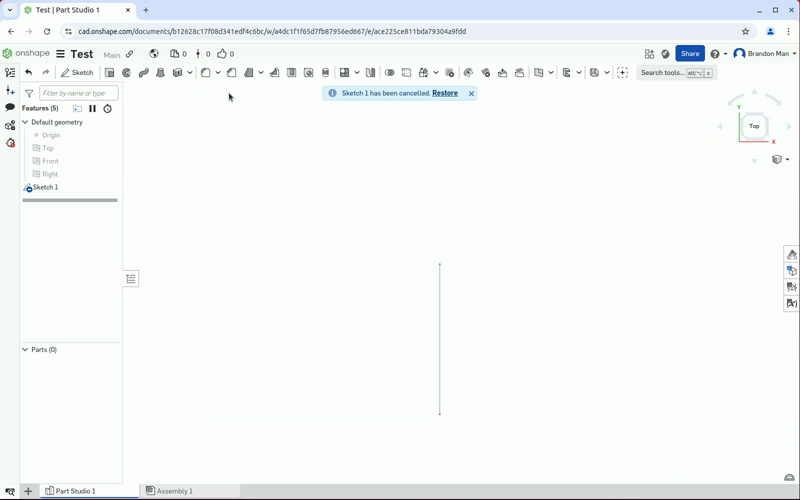
key(shift+s)
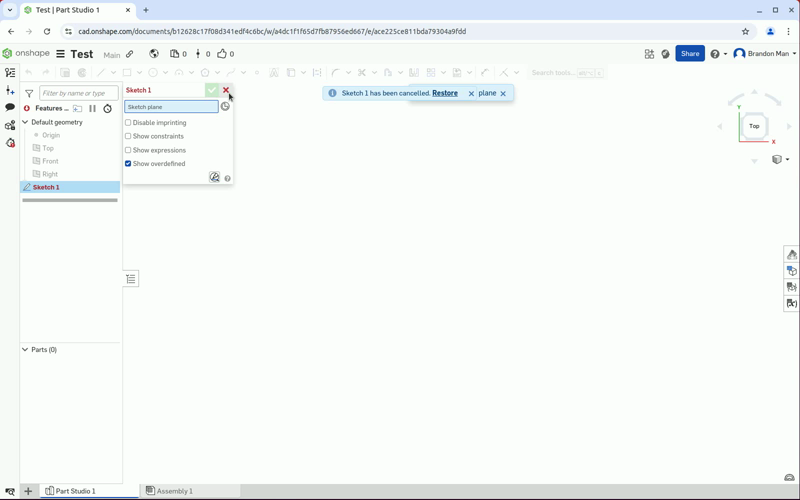
mouse_move(73, 150)
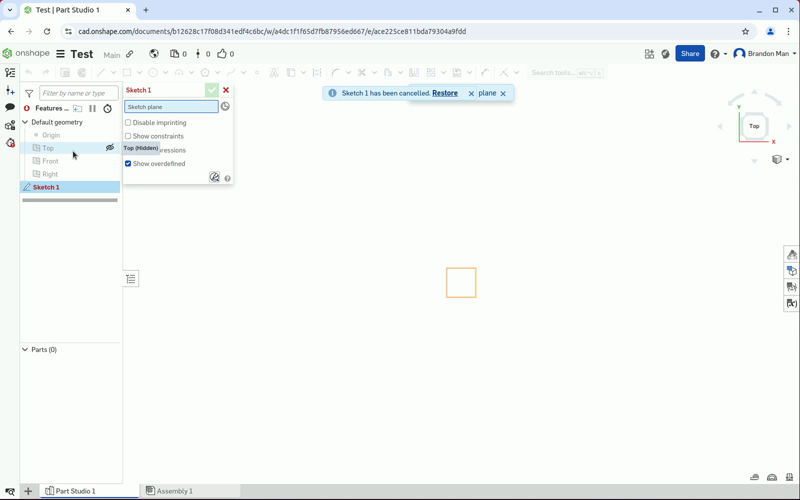
click(73, 150)
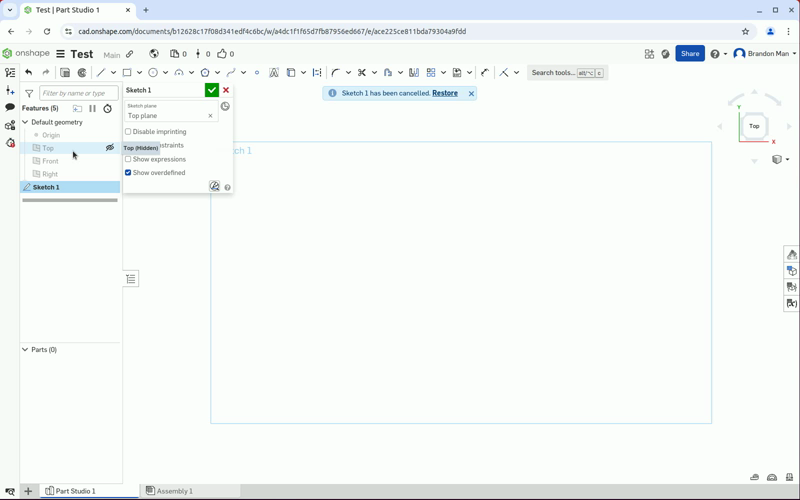
mouse_move(73, 352)
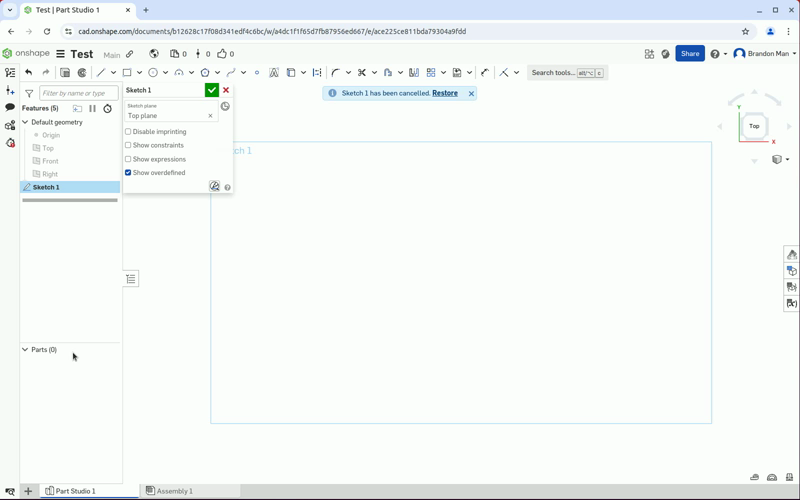
key(y)
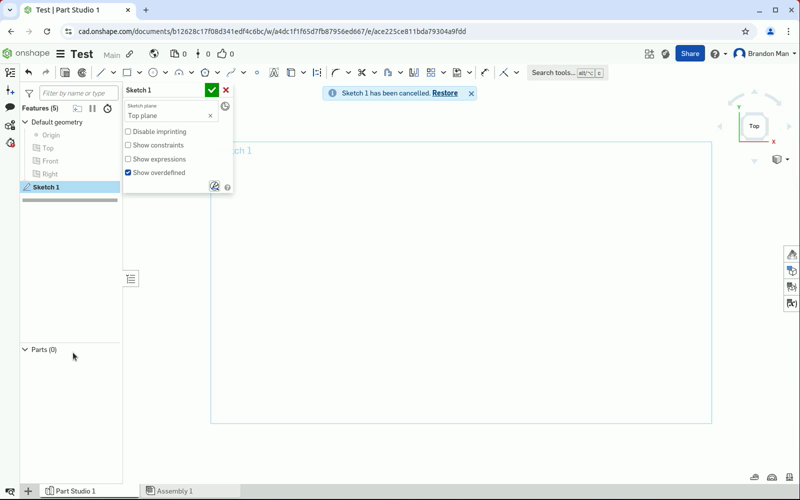
key(l)
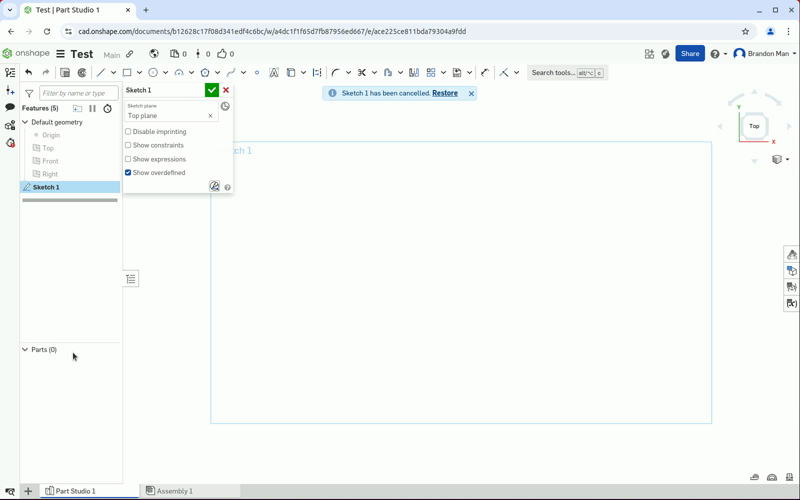
key_down(shift)
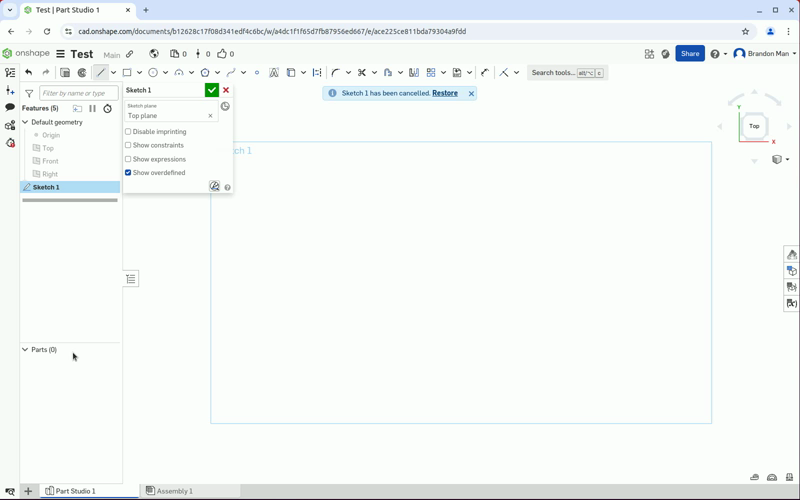
mouse_move(348, 368)
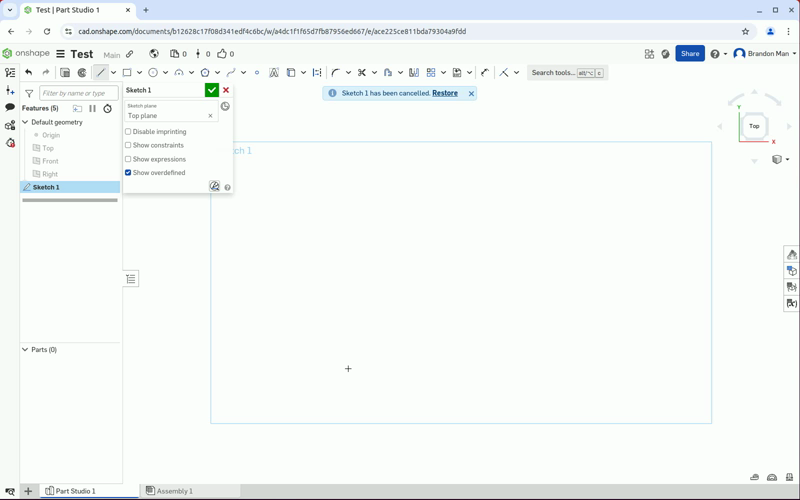
click(348, 368)
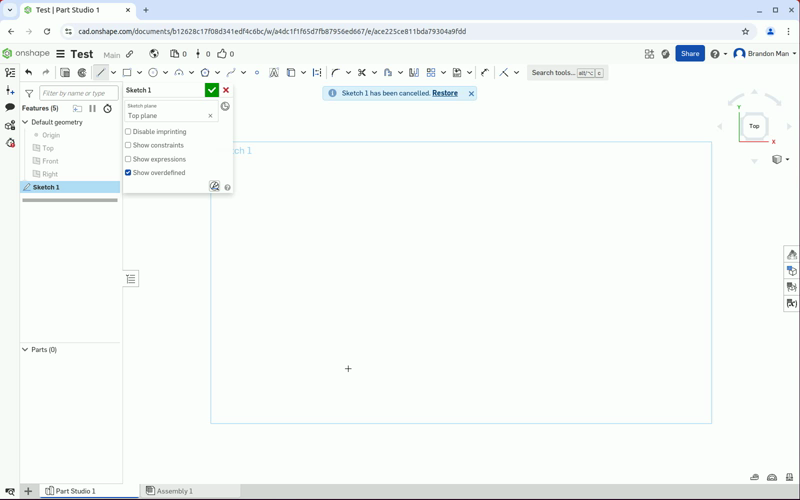
key_up(shift)
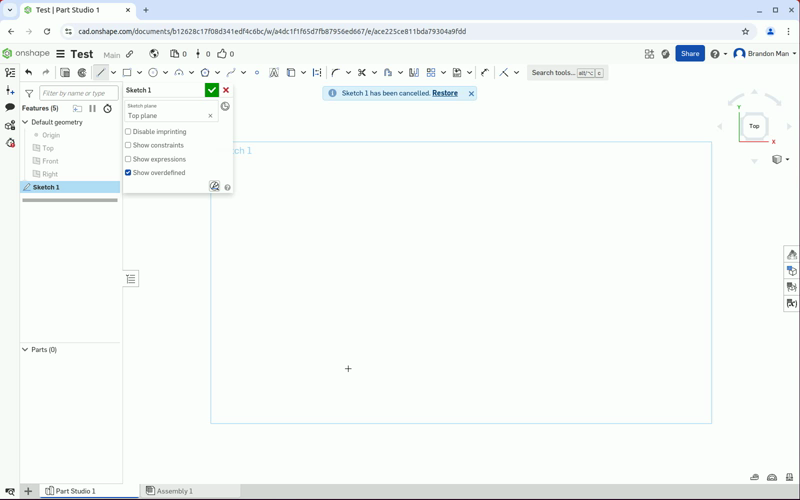
key_down(shift)
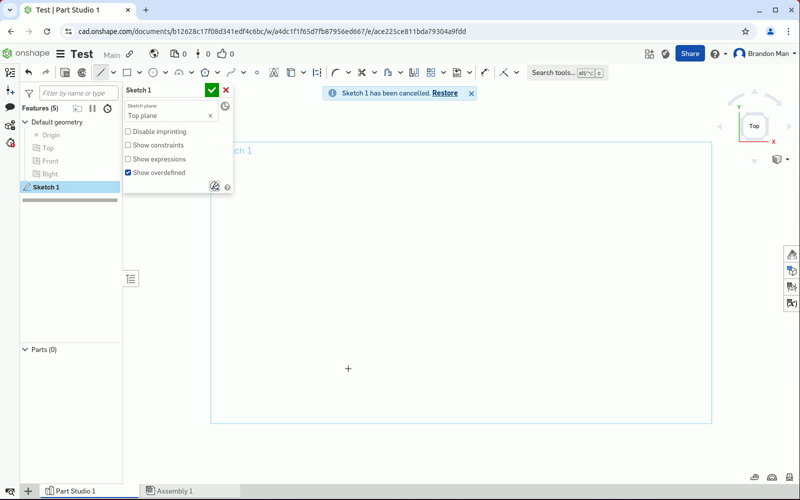
mouse_move(550, 368)
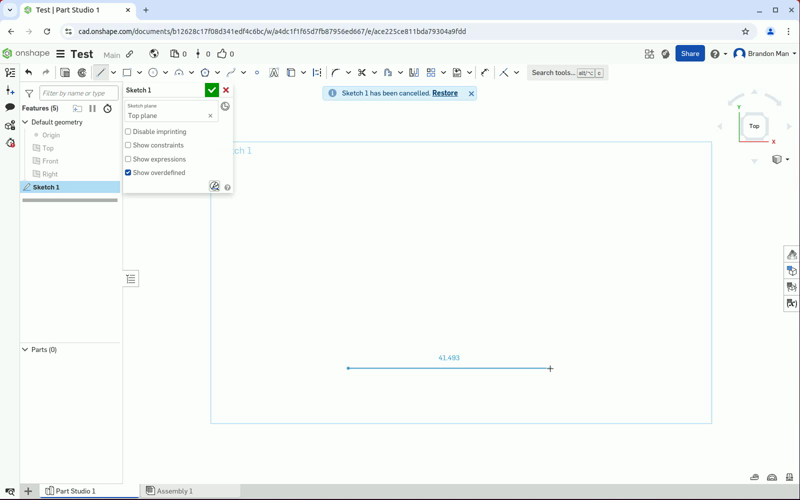
click(550, 368)
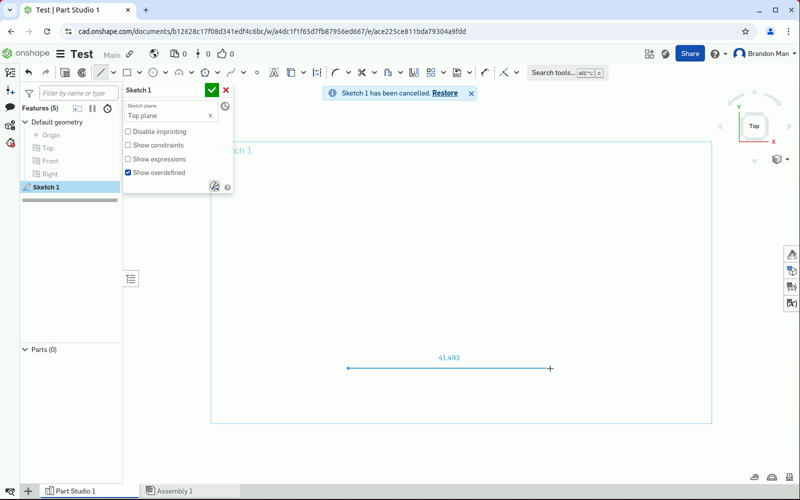
key_up(shift)
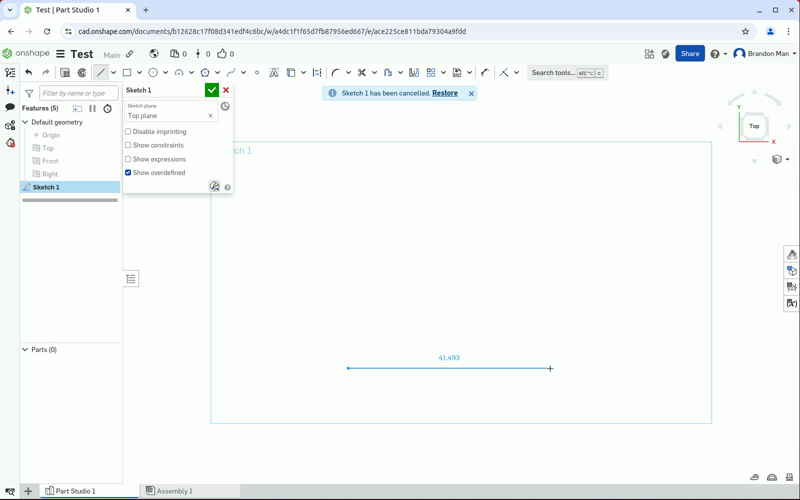
key_down(shift)
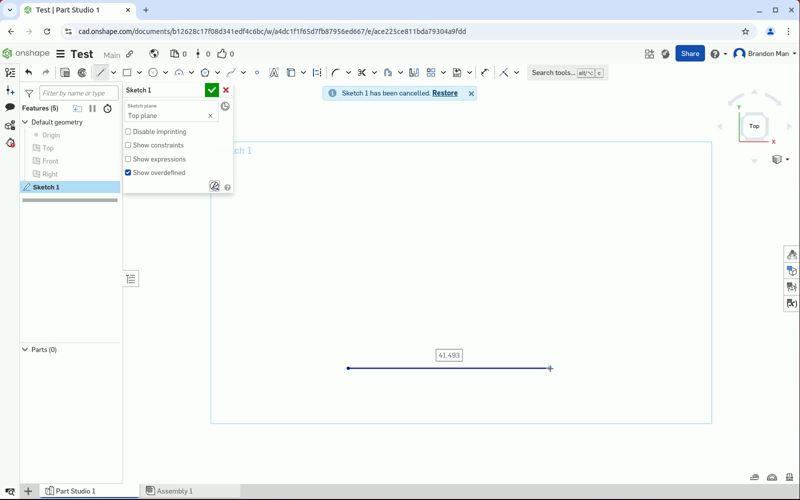
mouse_move(550, 213)
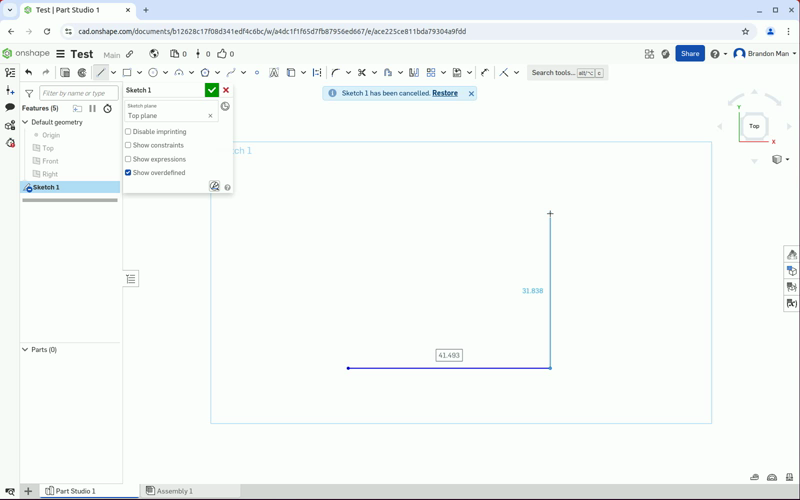
click(550, 213)
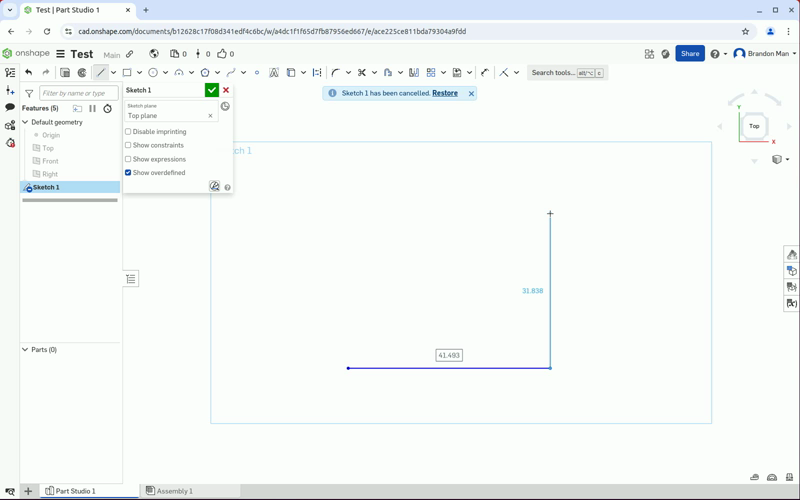
key_up(shift)
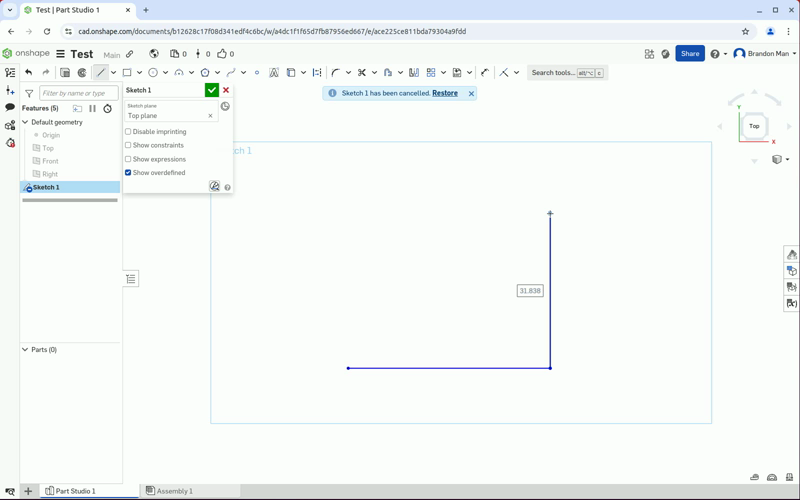
key_down(shift)
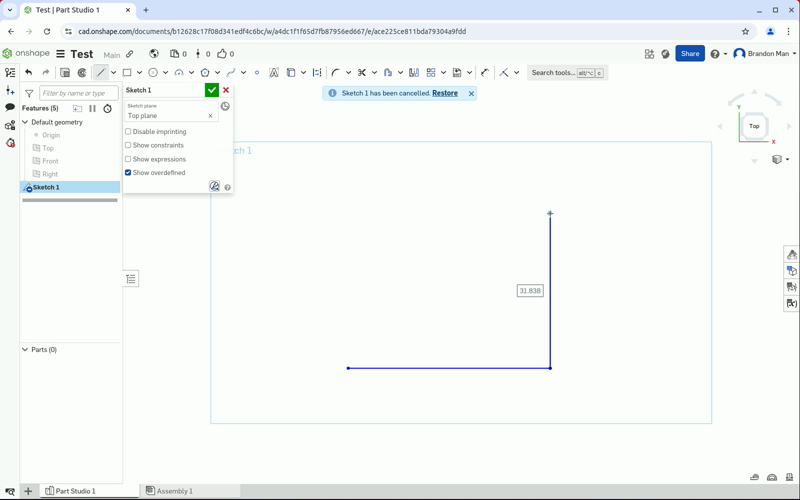
mouse_move(348, 213)
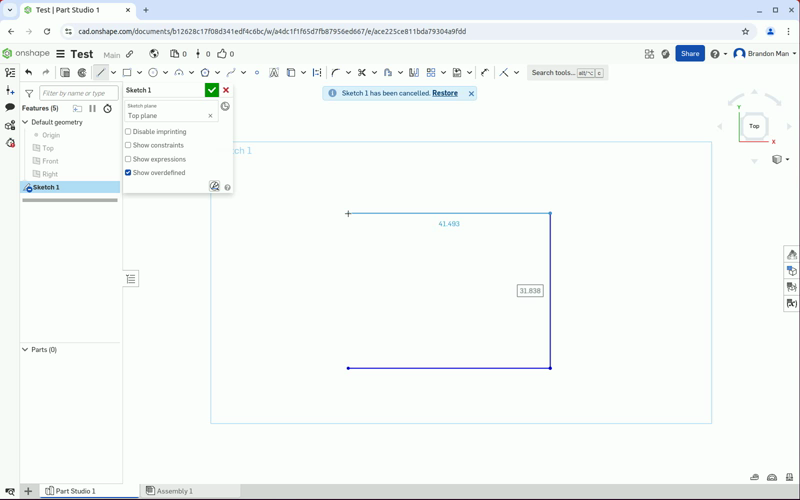
click(348, 213)
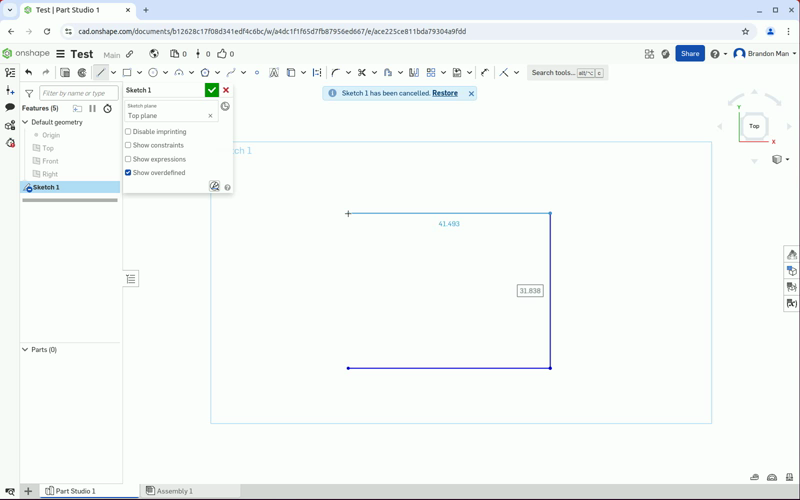
key_up(shift)
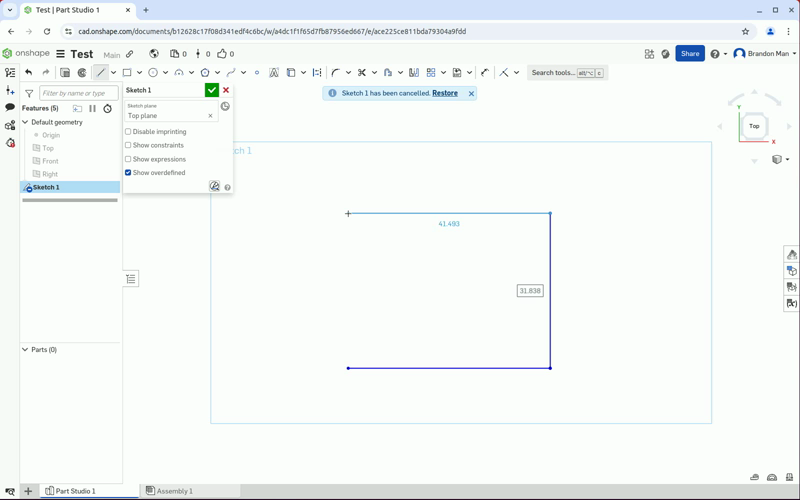
key_down(shift)
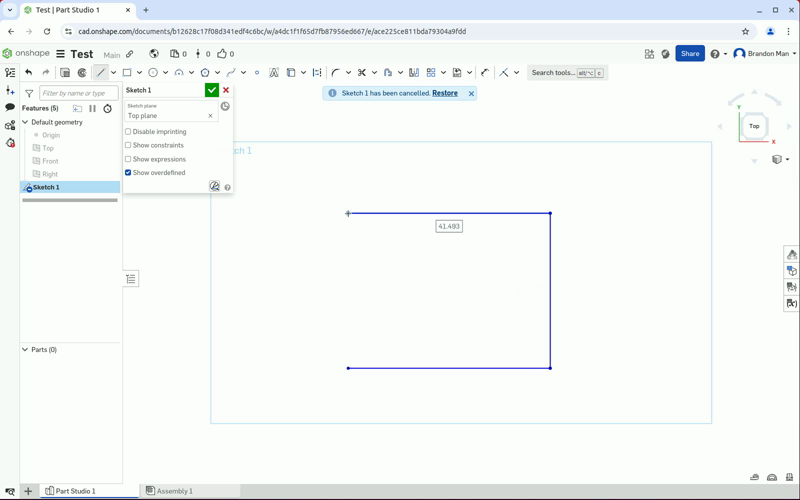
mouse_move(348, 368)
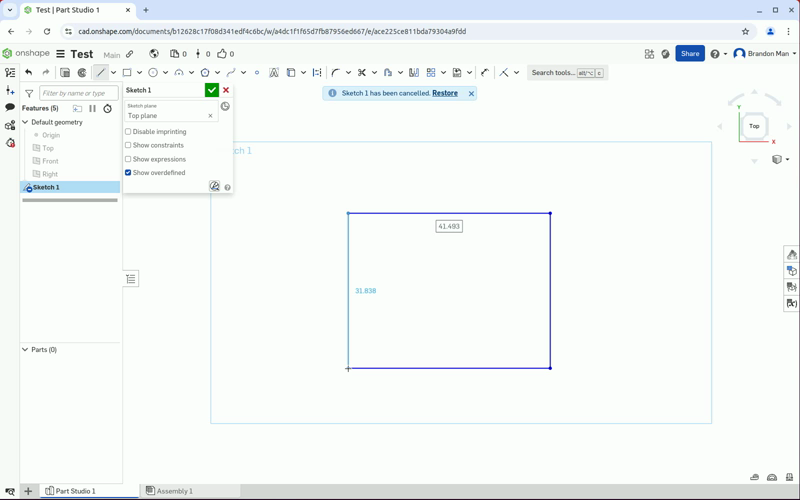
key_up(shift)
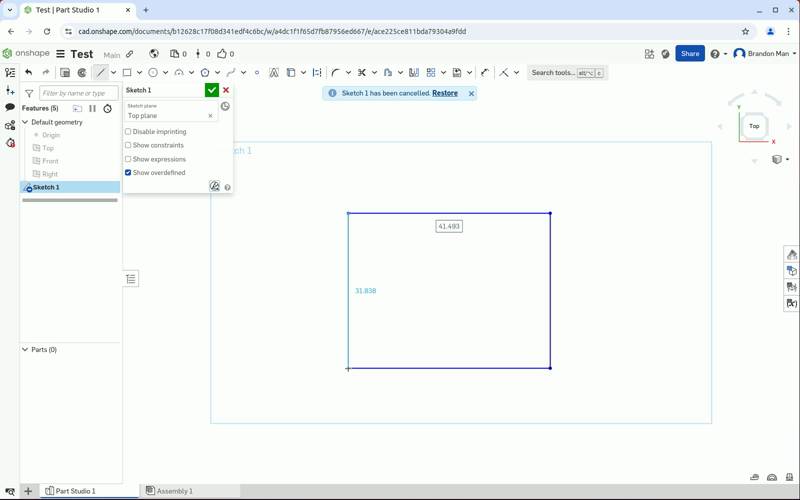
click(348, 368)
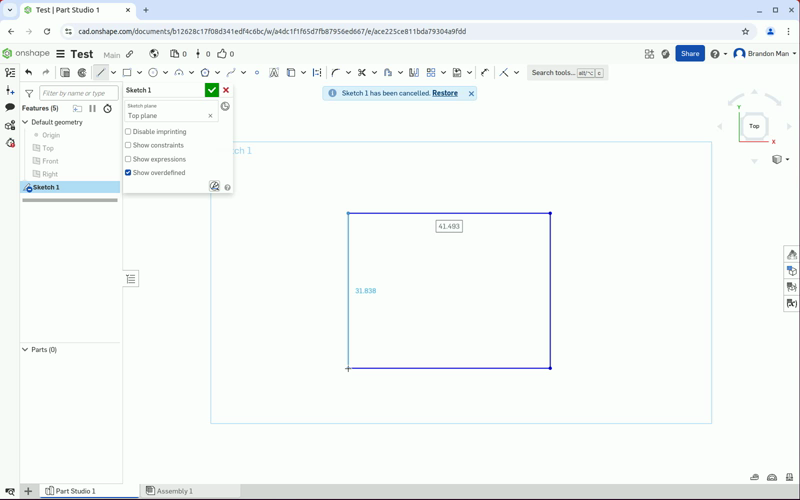
key(esc)
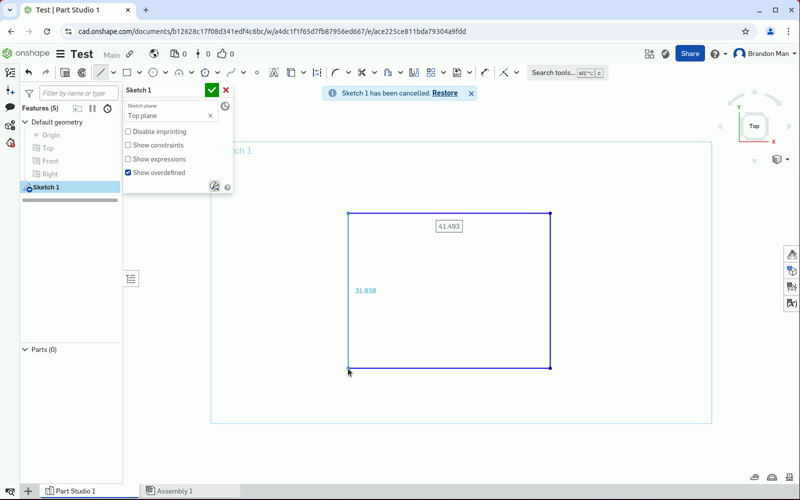
mouse_move(398, 318)
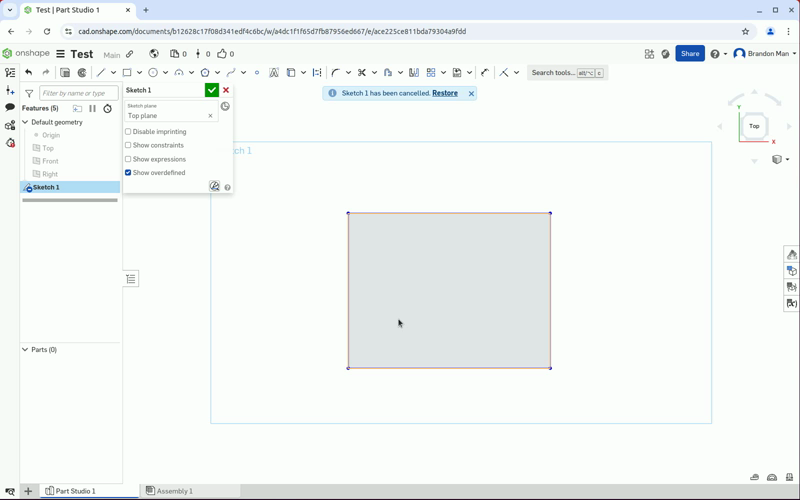
click(398, 318)
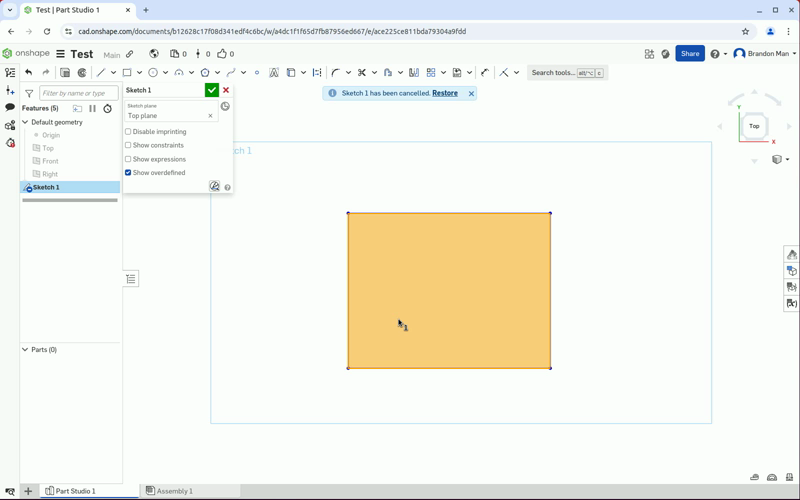
mouse_move(73, 352)
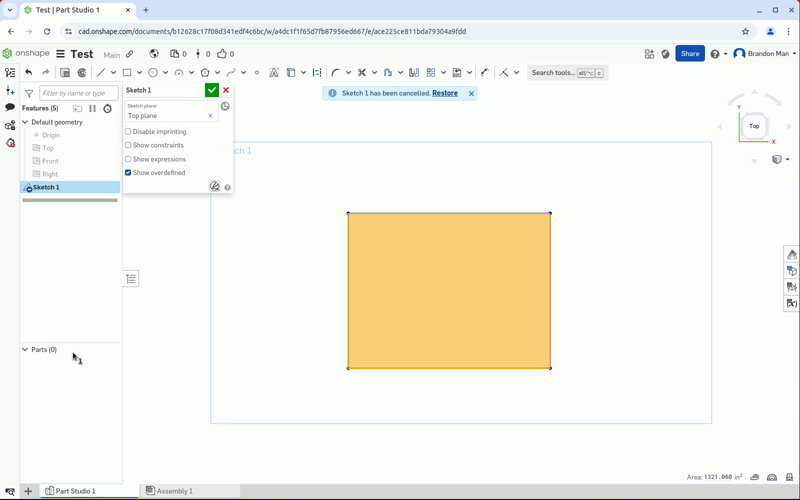
key(shift+y)
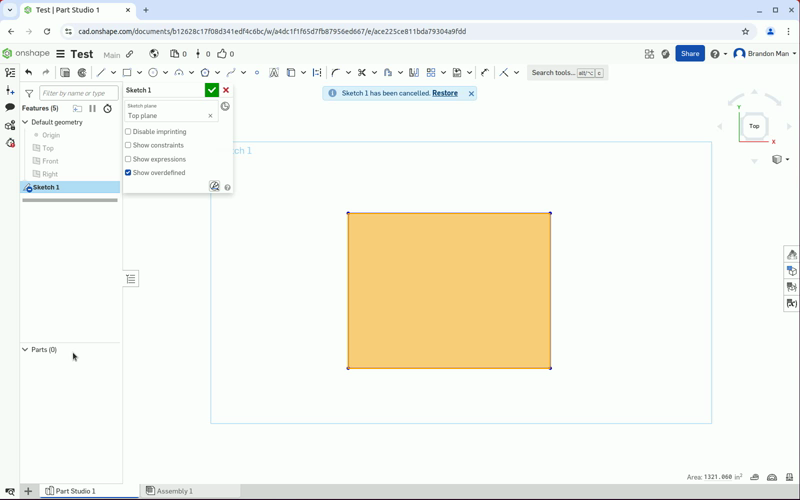
key(shift+e)
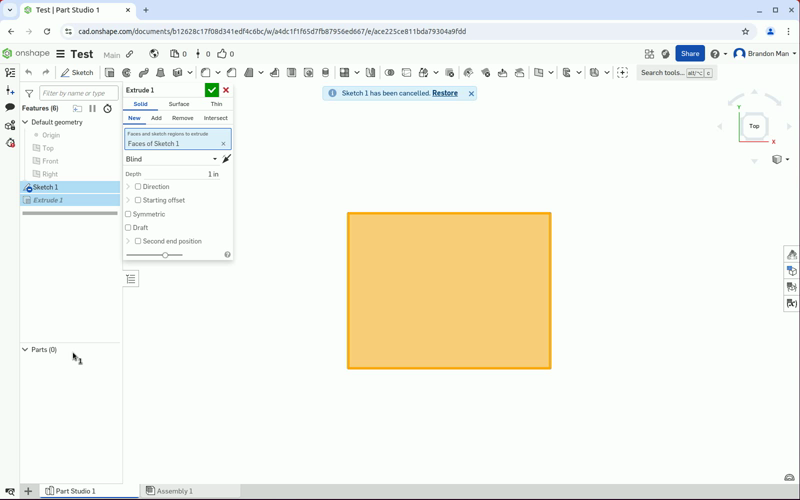
mouse_move(143, 106)
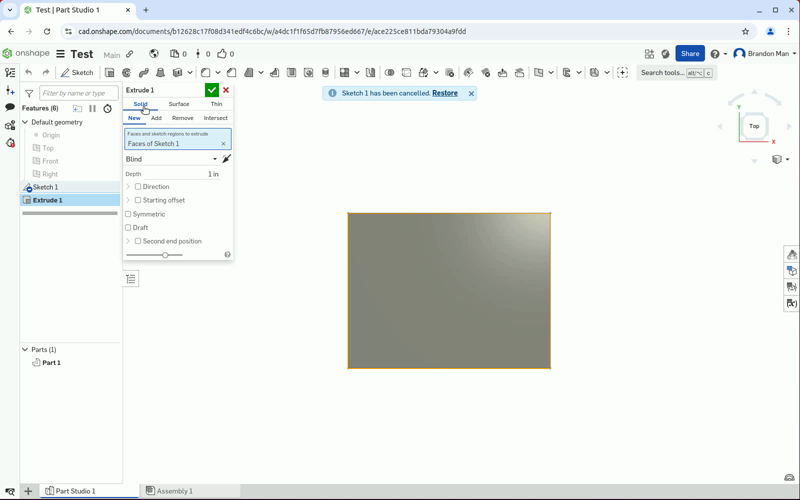
click(143, 106)
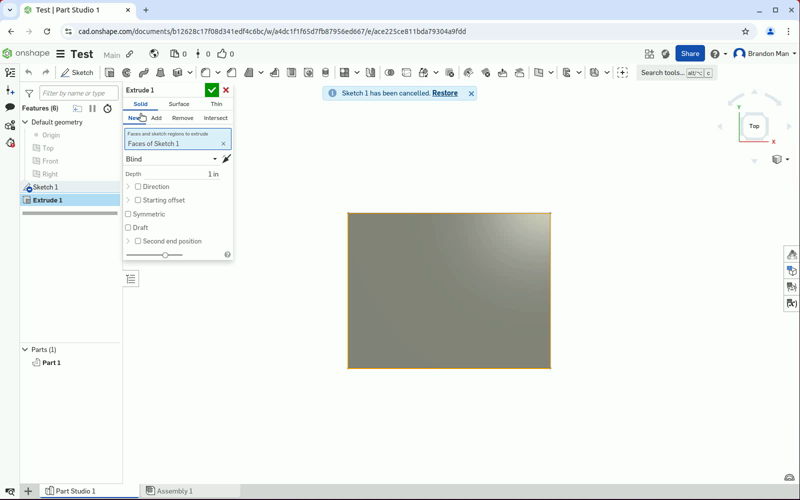
mouse_move(137, 120)
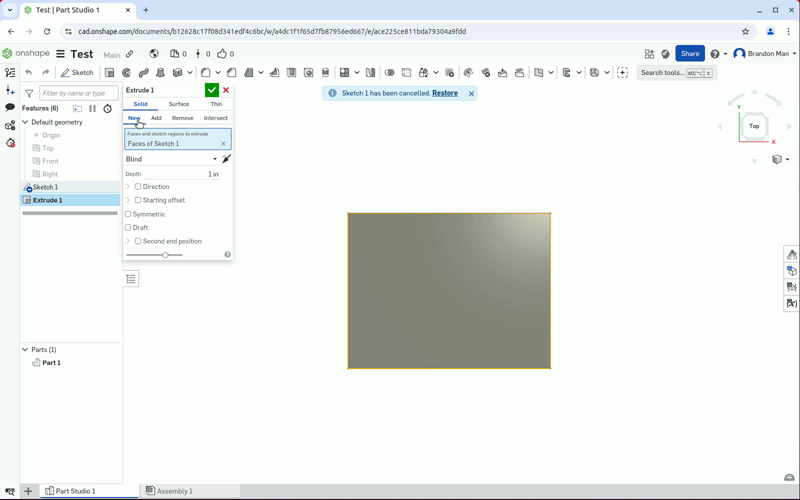
click(137, 120)
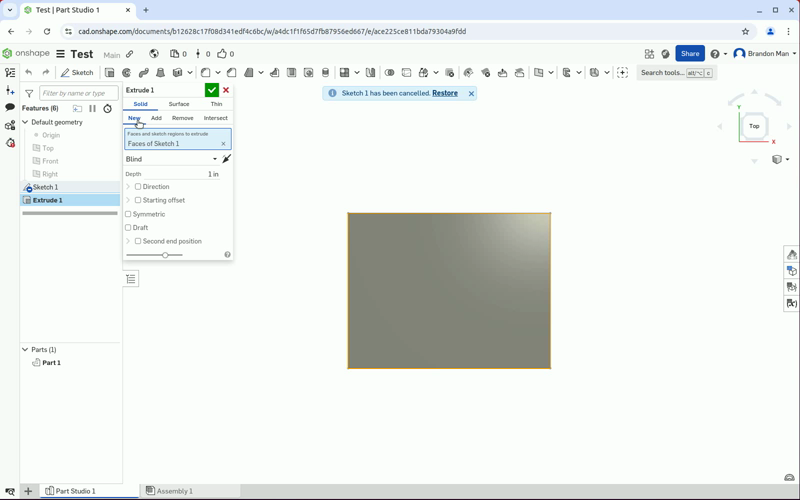
key(tab, 4)
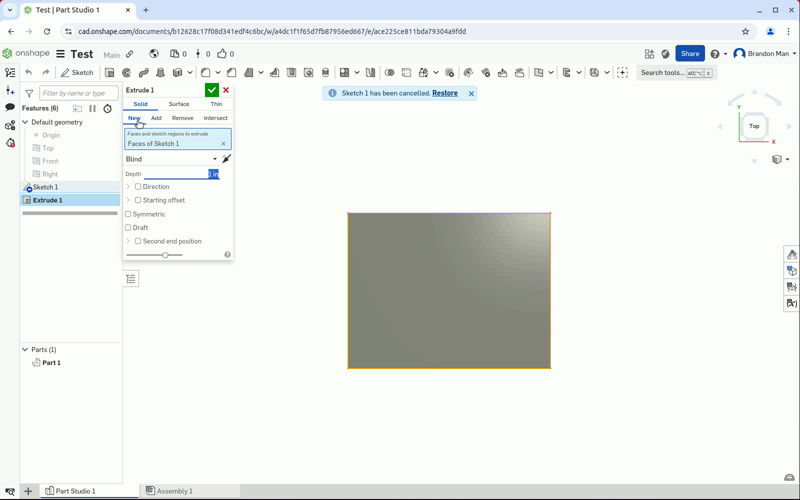
text(13.48)
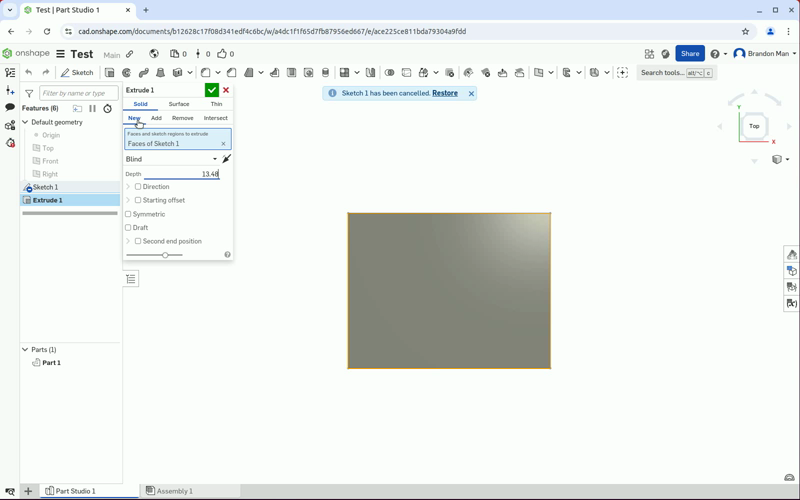
key(enter)
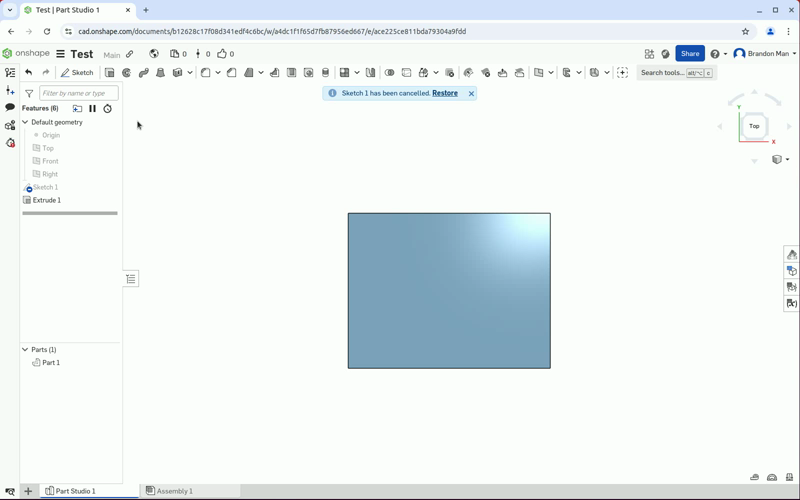
key(shift+h)
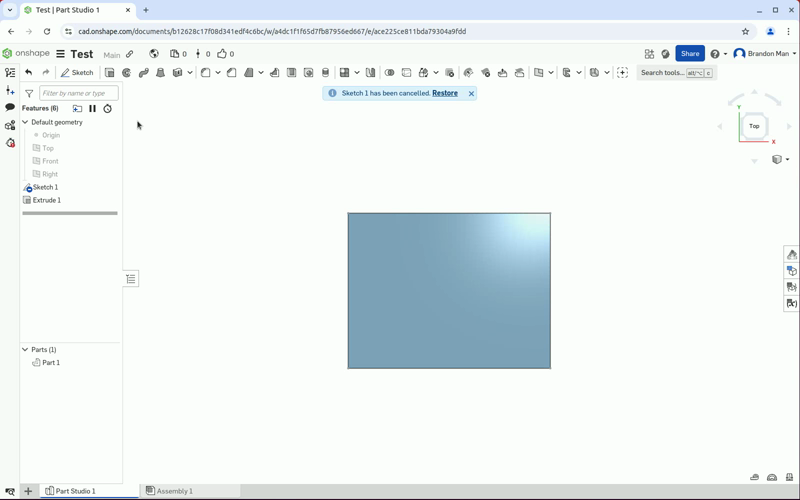
key(shift+h)
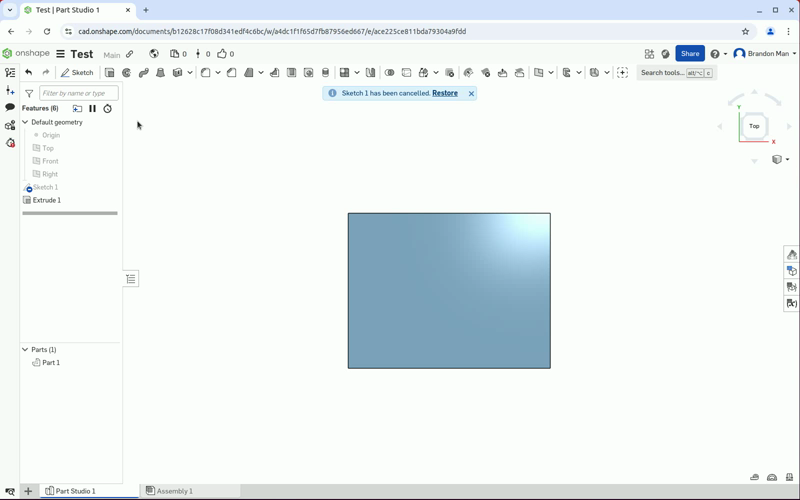
mouse_move(73, 189)
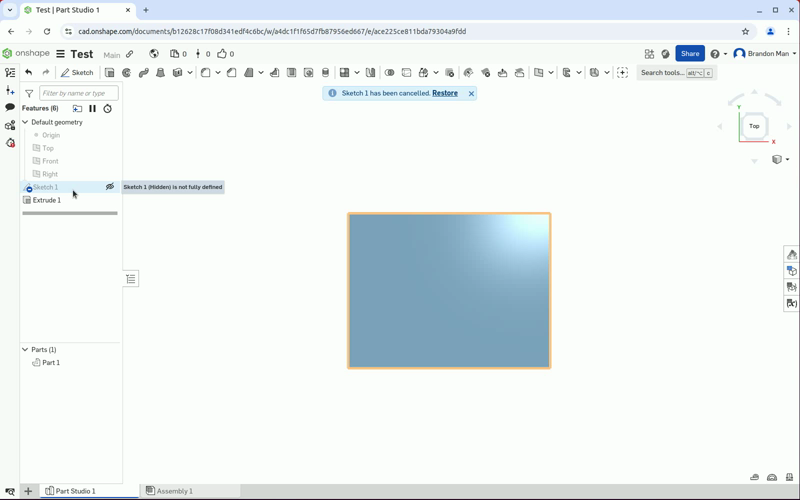
click(73, 189)
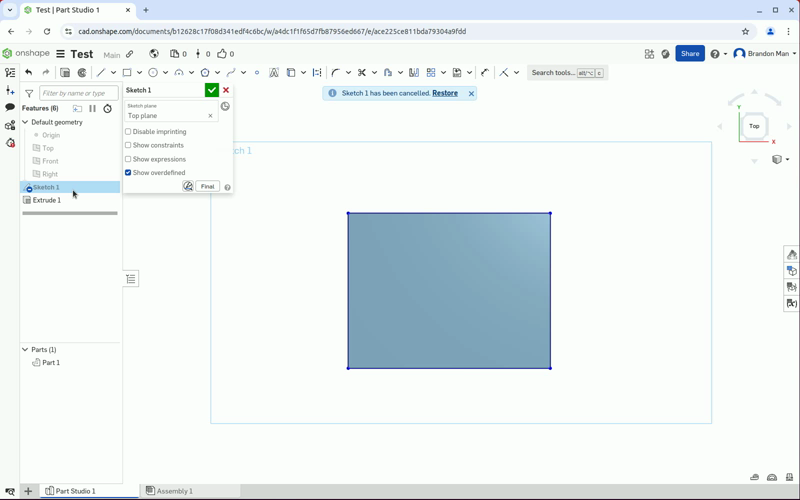
mouse_move(229, 92)
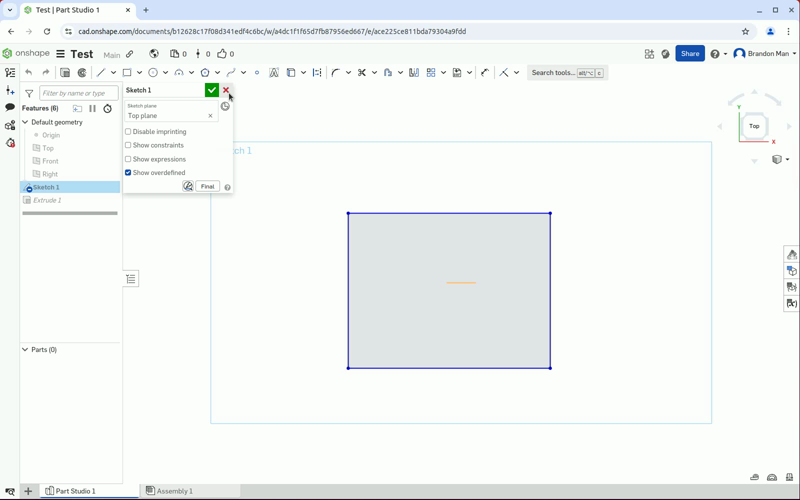
click(229, 92)
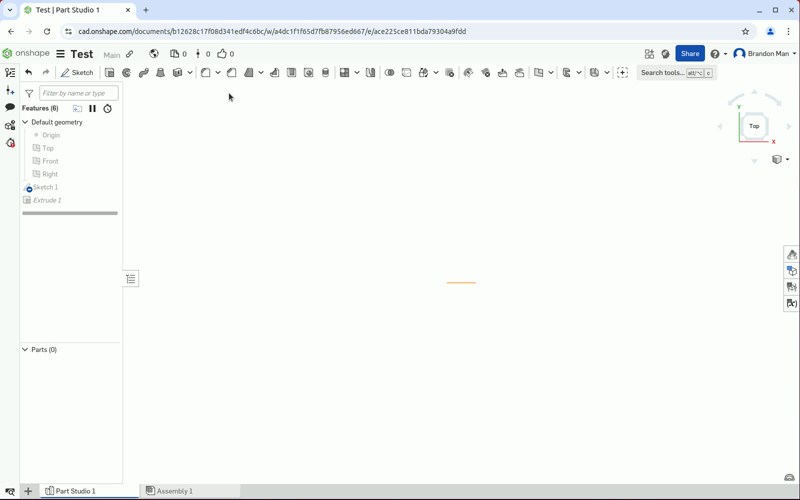
mouse_move(541, 75)
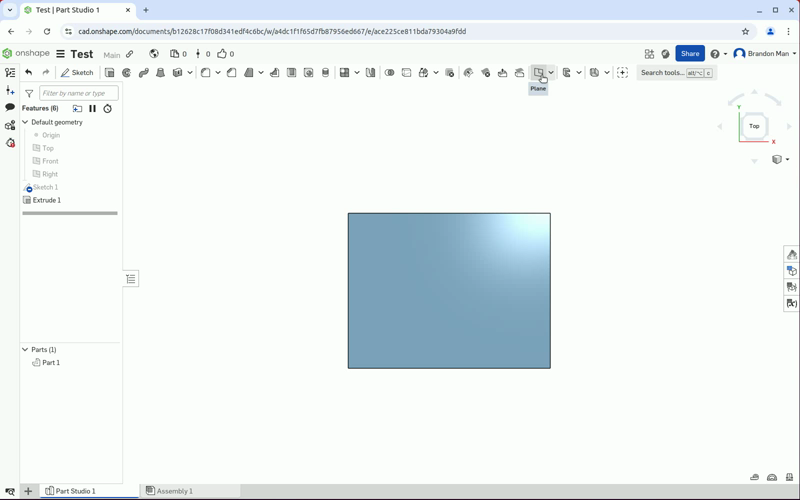
click(541, 75)
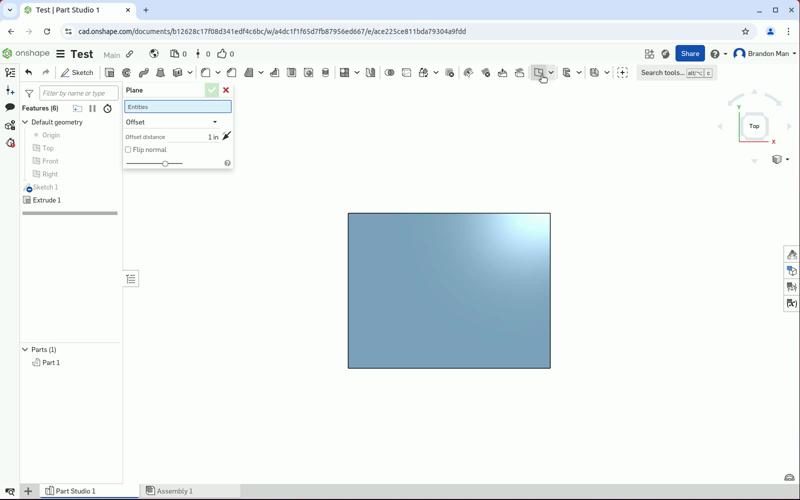
mouse_move(73, 150)
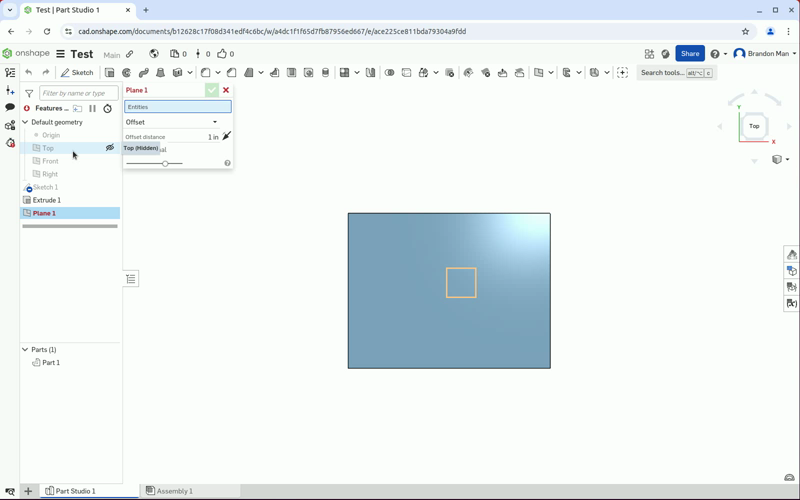
click(73, 150)
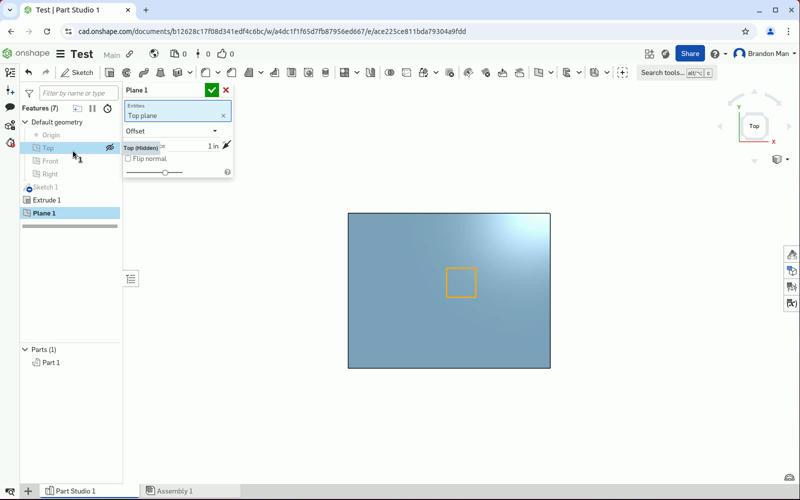
key(tab, 2)
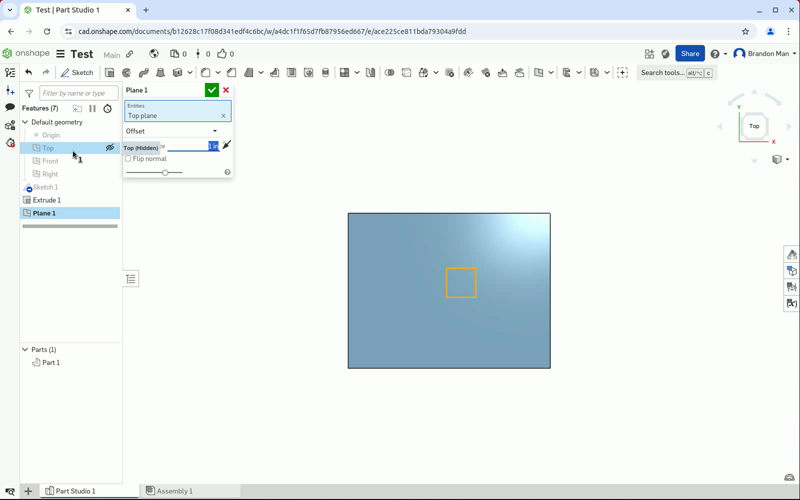
text(13.495)
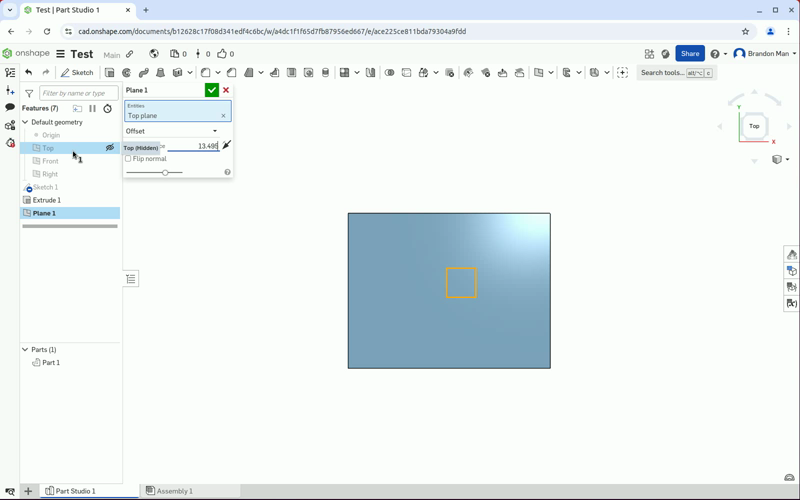
key(enter, 2)
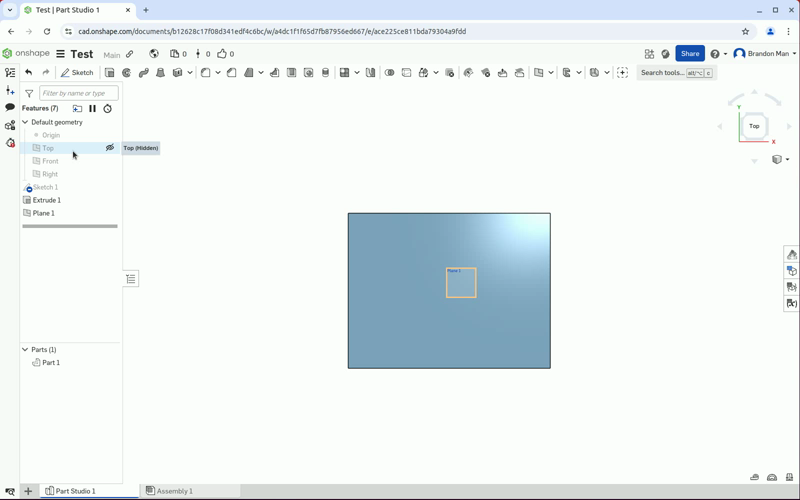
key(shift+s)
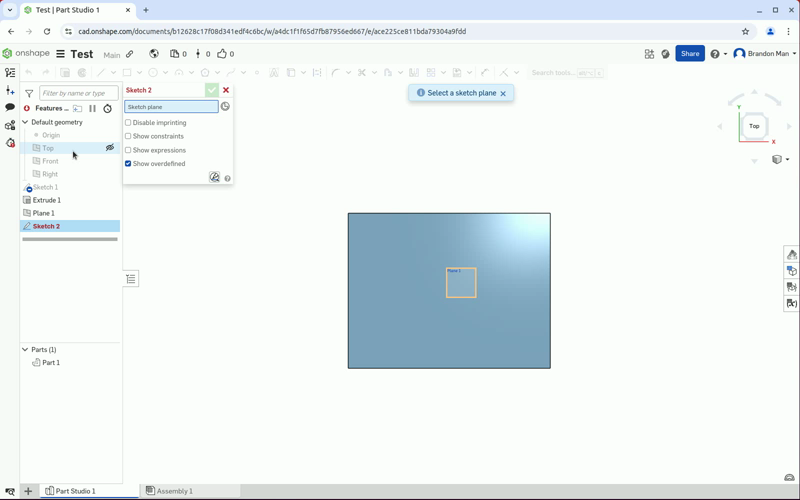
mouse_move(73, 215)
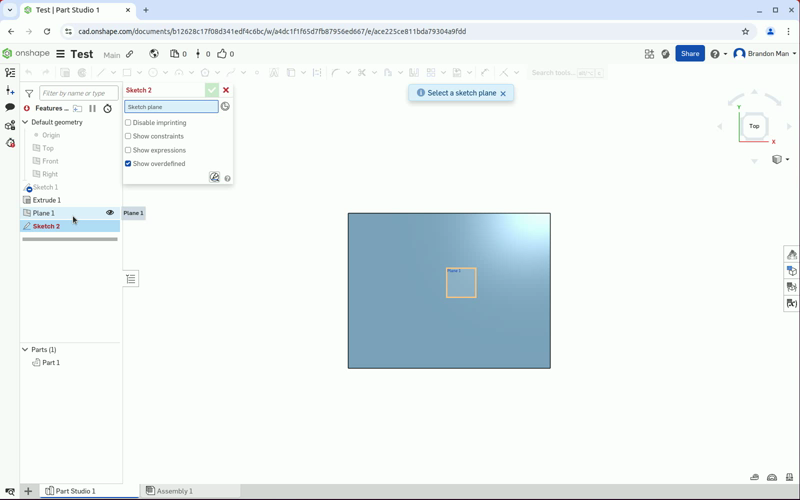
click(73, 215)
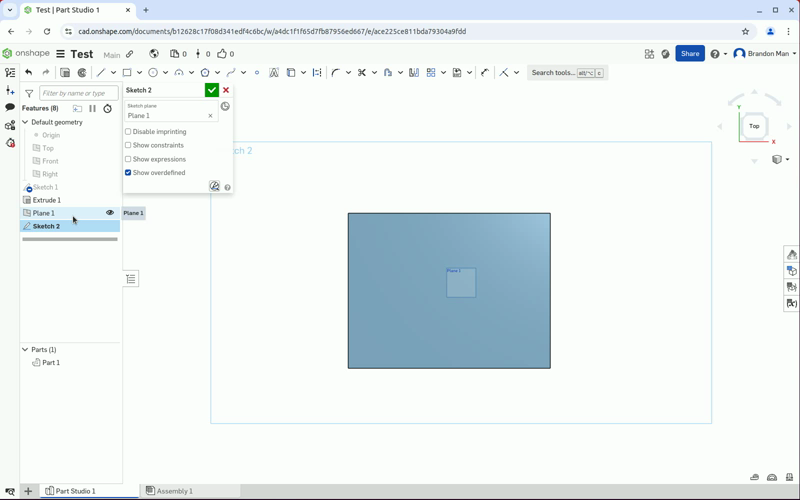
mouse_move(73, 352)
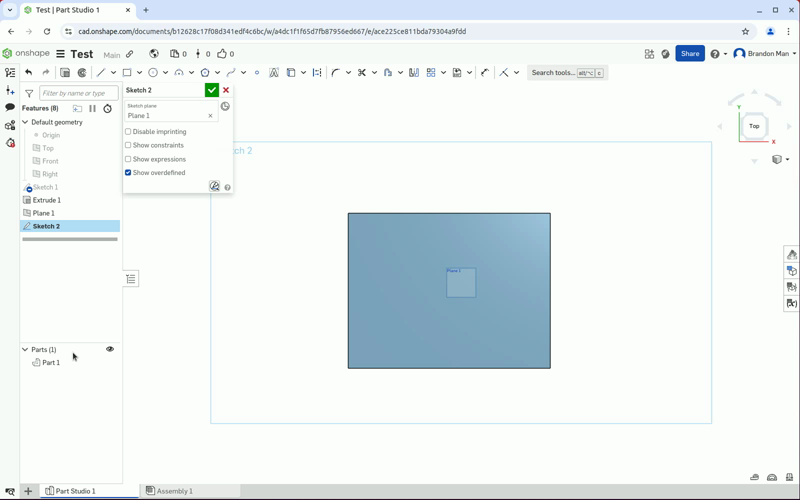
key(y)
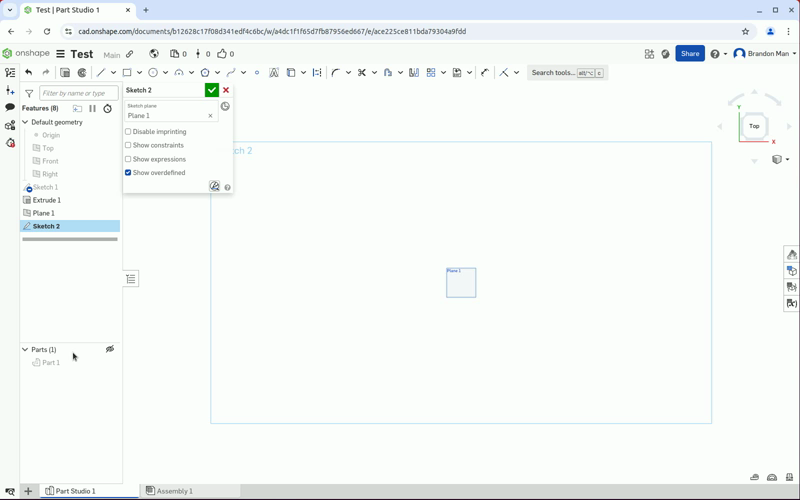
key(c)
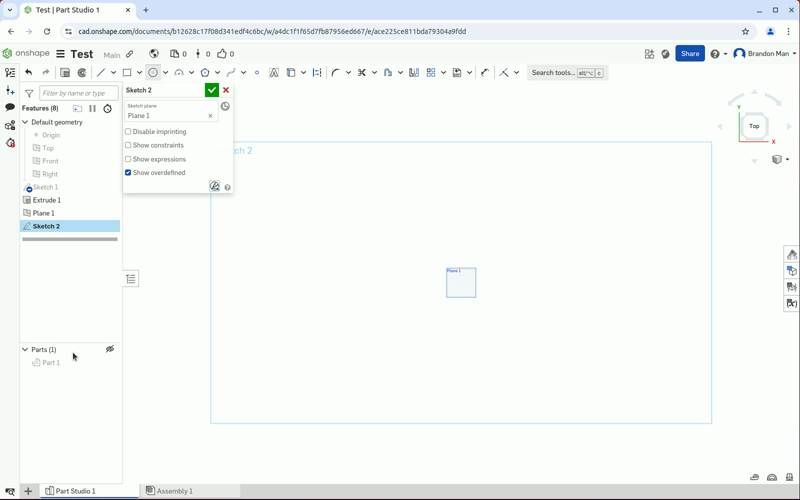
key_down(shift)
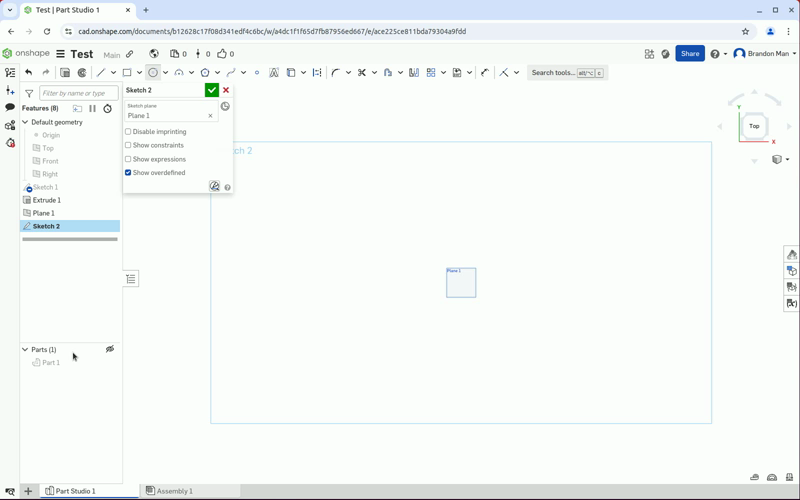
mouse_move(442, 282)
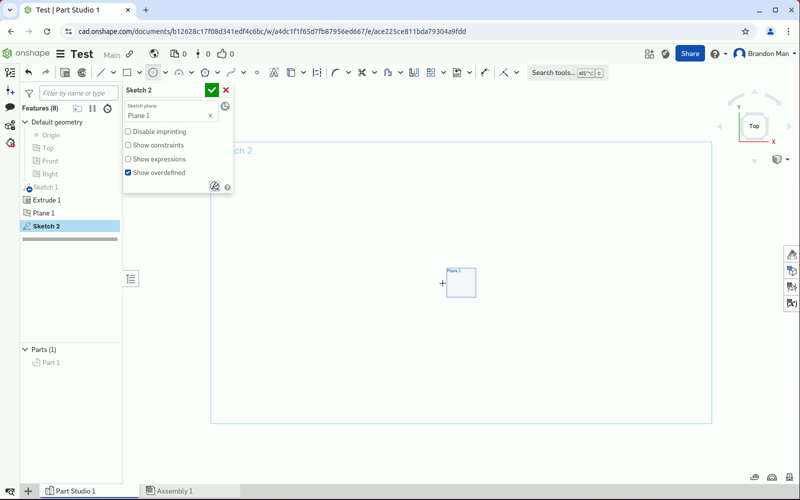
click(442, 282)
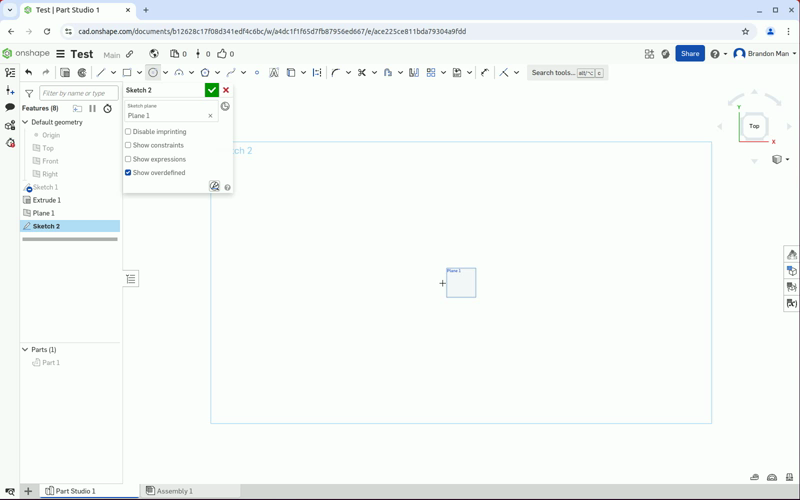
key_up(shift)
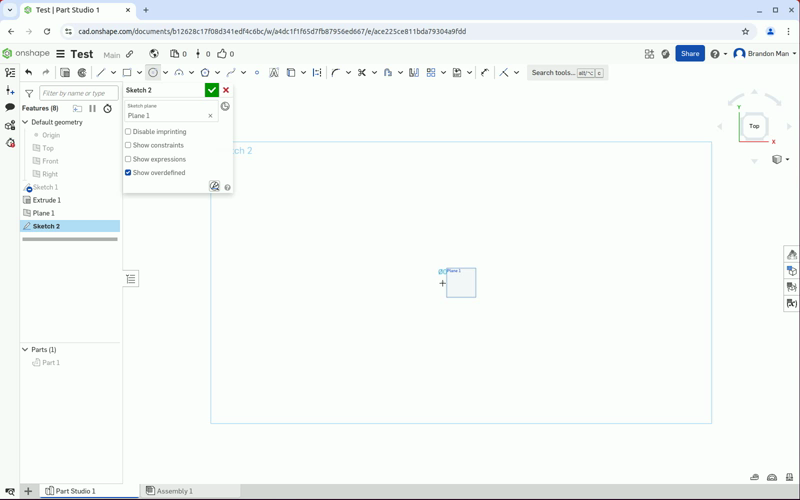
mouse_move(479, 282)
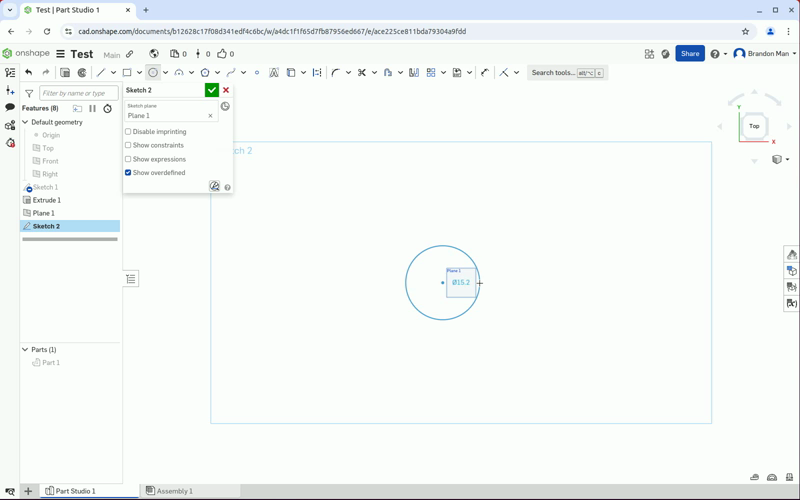
click(479, 282)
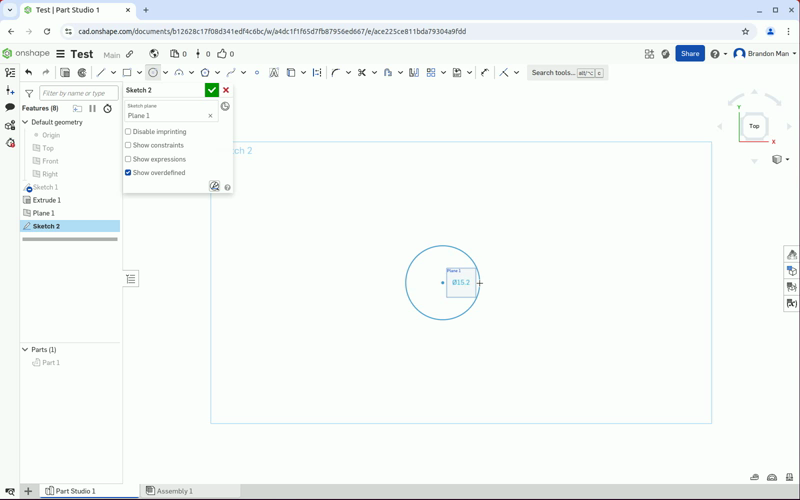
key(esc)
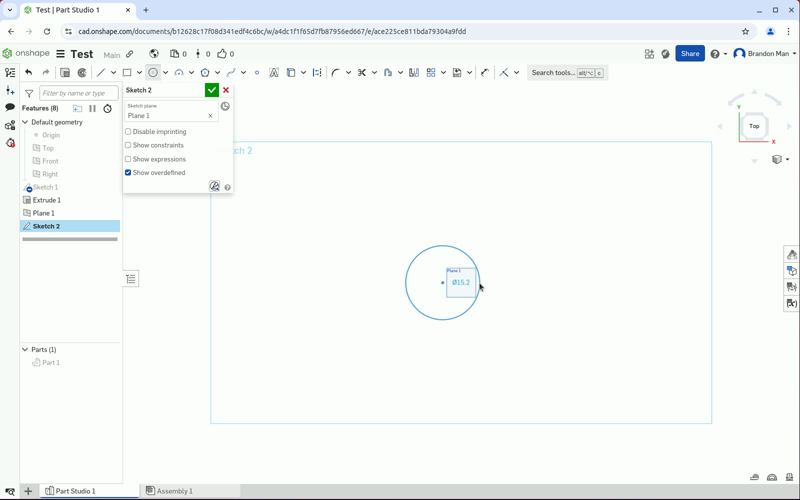
mouse_move(454, 253)
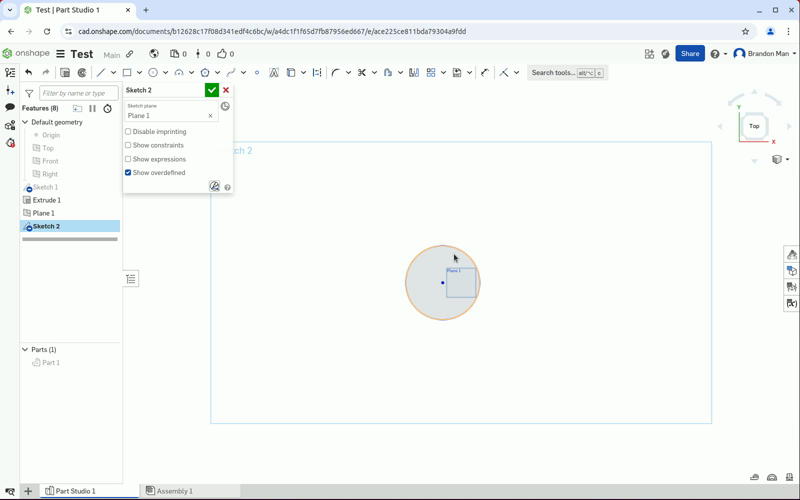
click(454, 253)
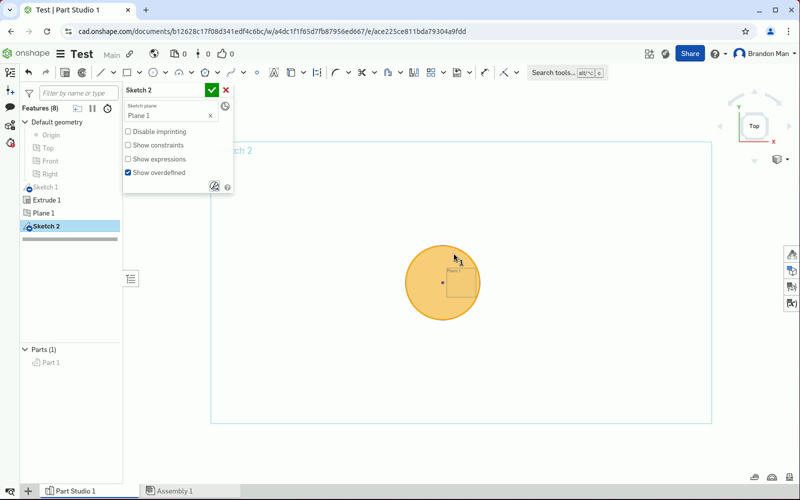
mouse_move(73, 352)
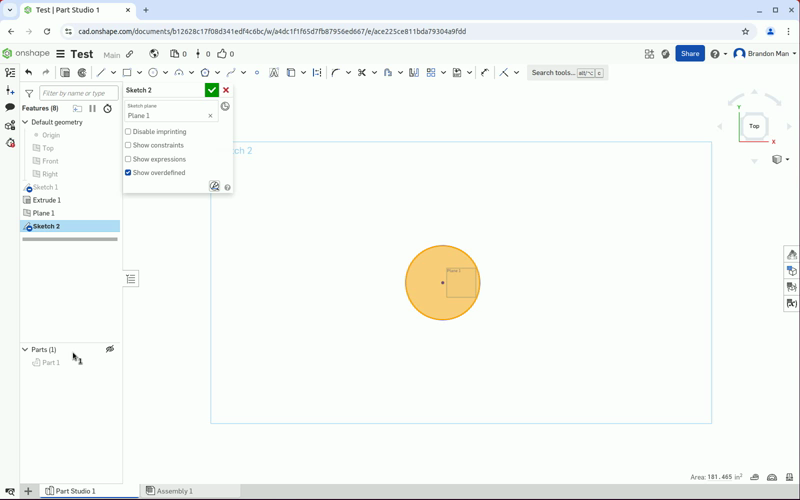
key(shift+y)
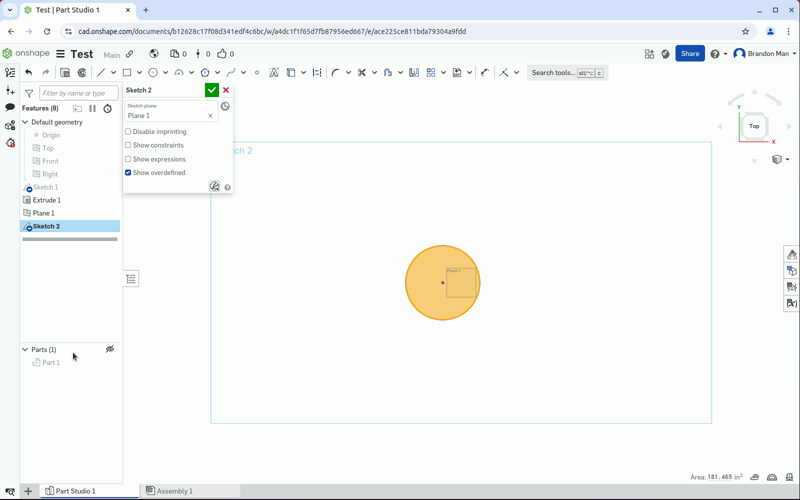
key(shift+e)
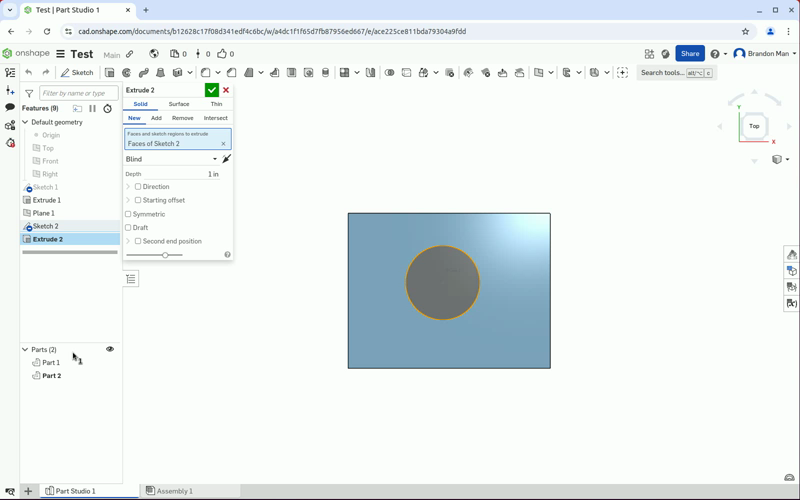
mouse_move(143, 106)
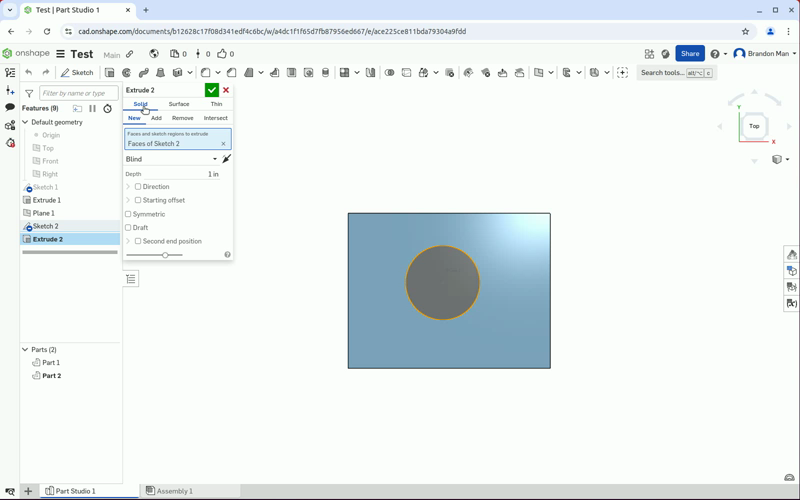
click(143, 106)
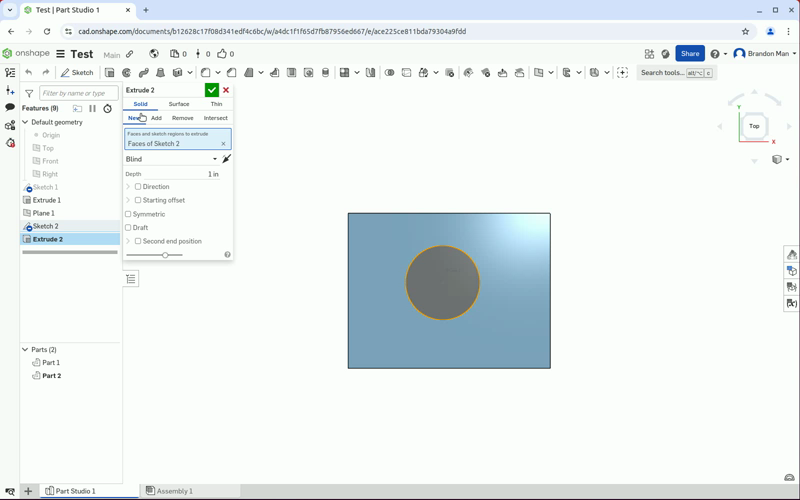
mouse_move(137, 120)
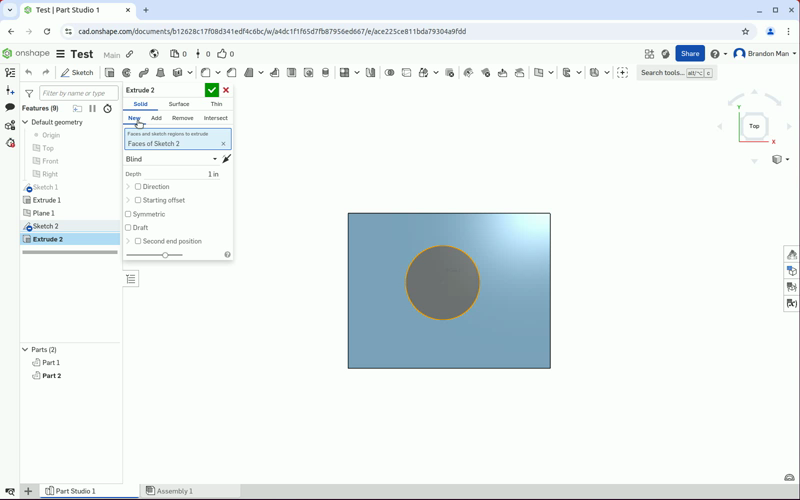
click(137, 120)
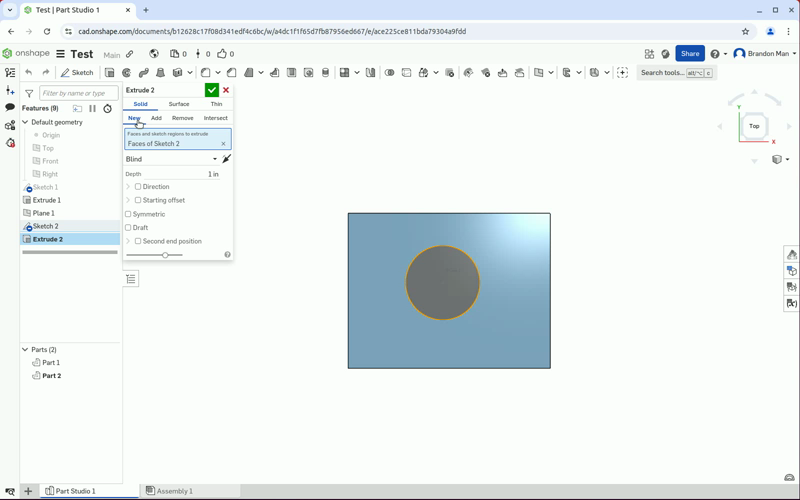
key(tab, 4)
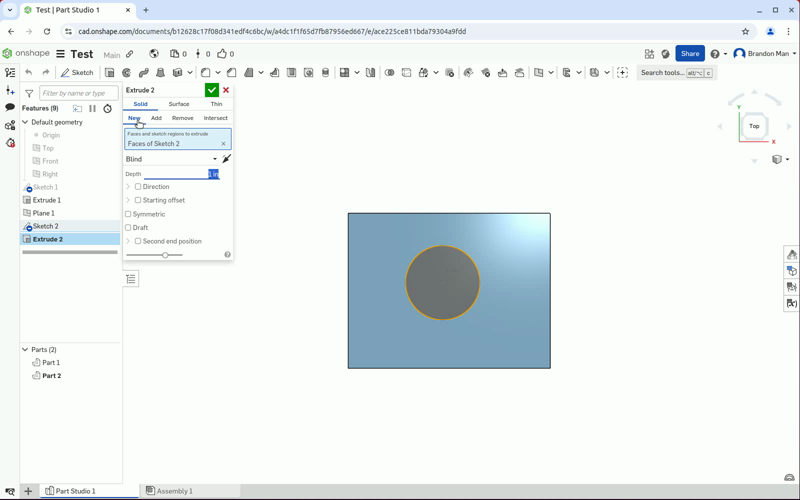
text(6.74)
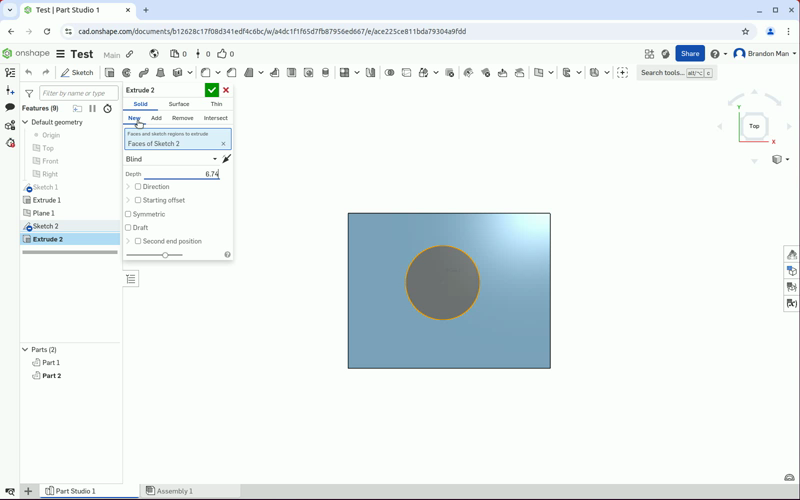
key(enter)
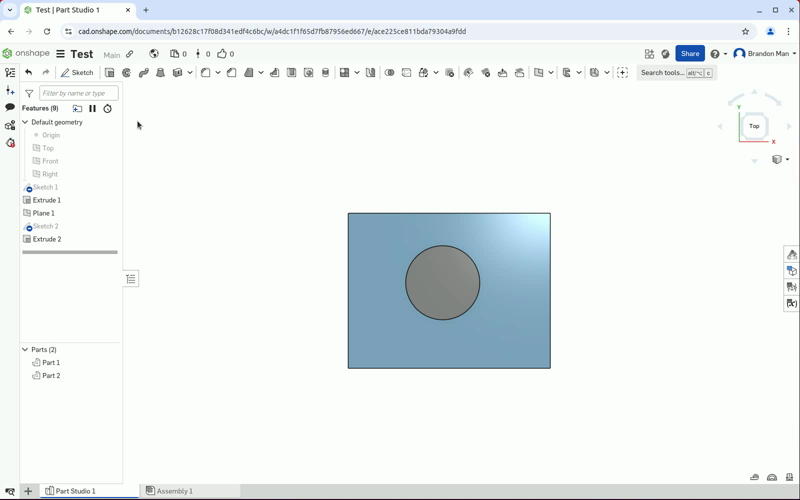
key(shift+h)
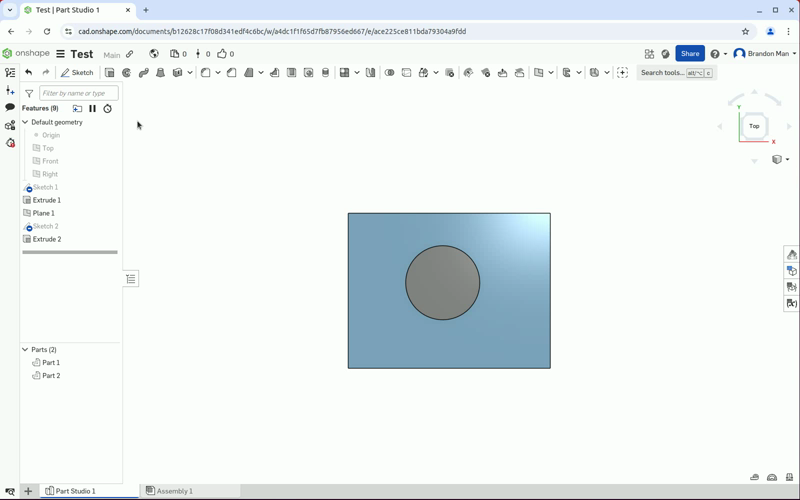
key(shift+h)
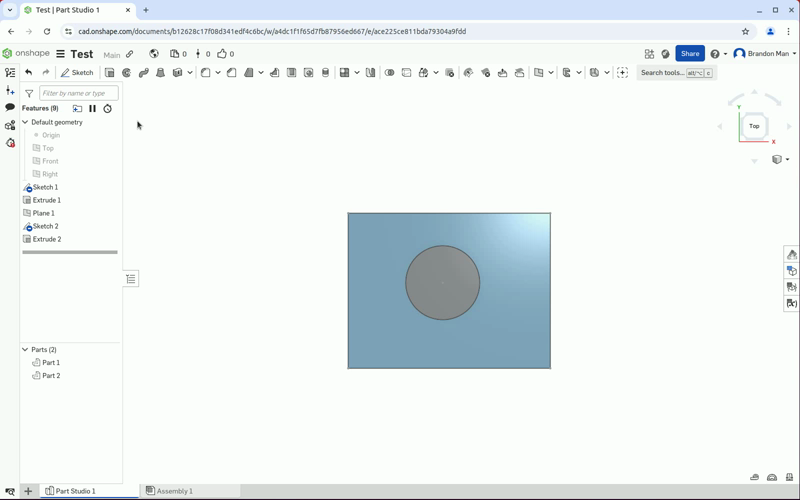
key(shift+7)
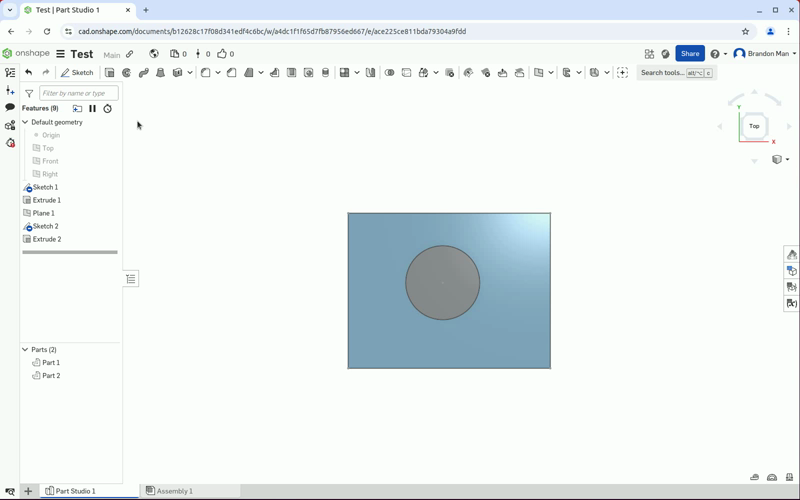
key(up, 3)
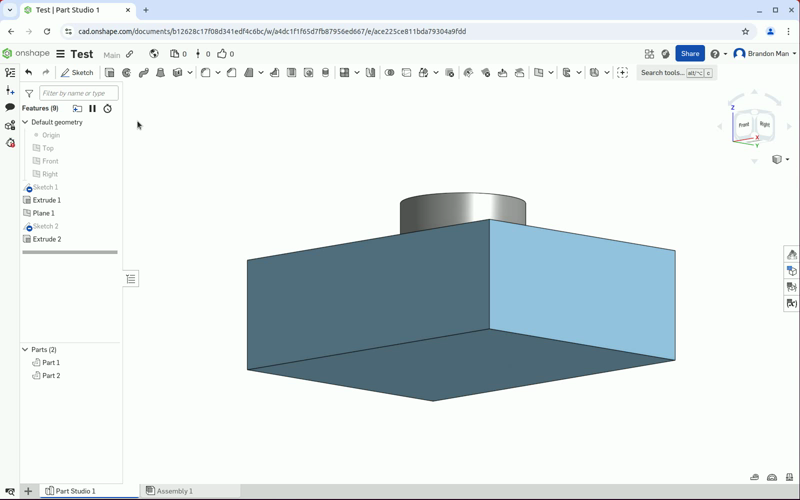
key(left, 3)
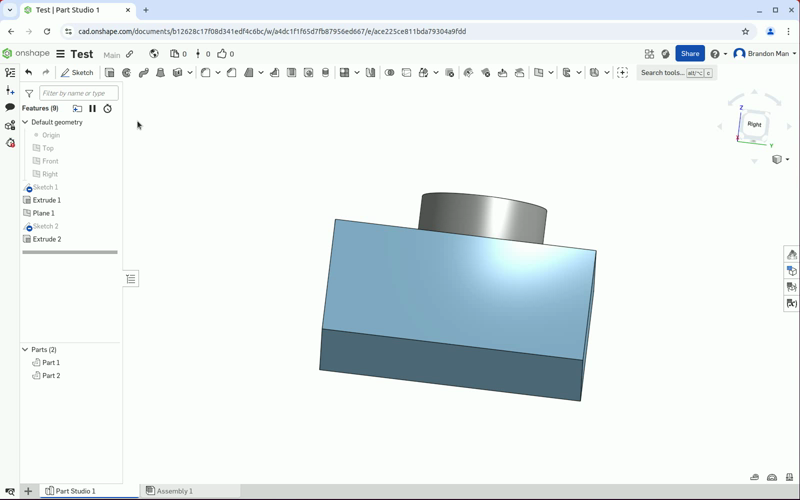
key(right, 3)
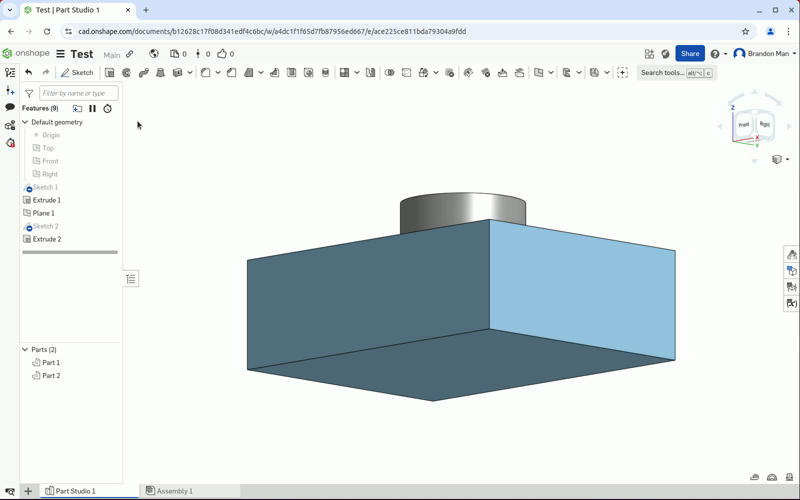
key(down, 3)
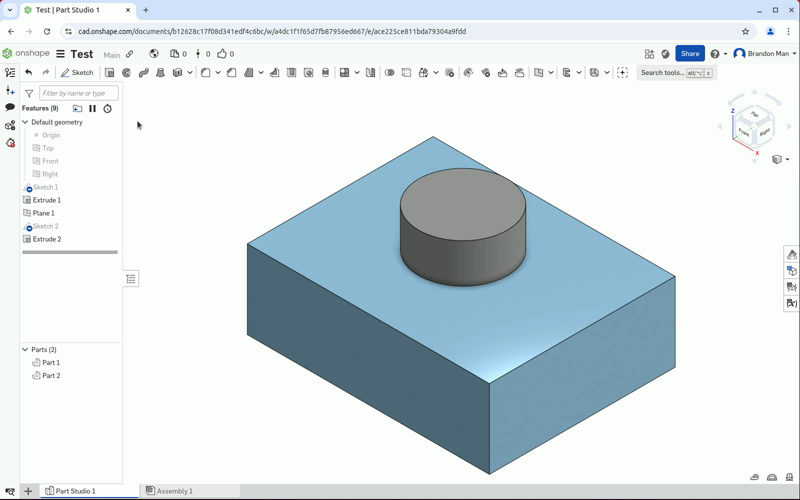
mouse_move(73, 189)
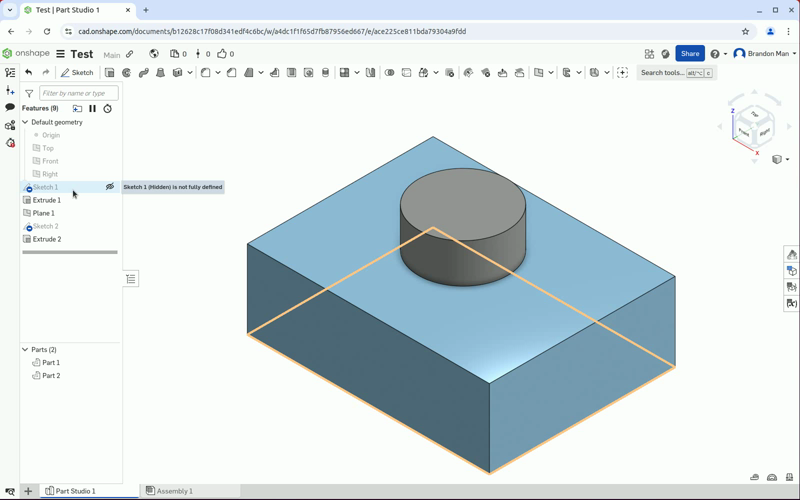
click(73, 189)